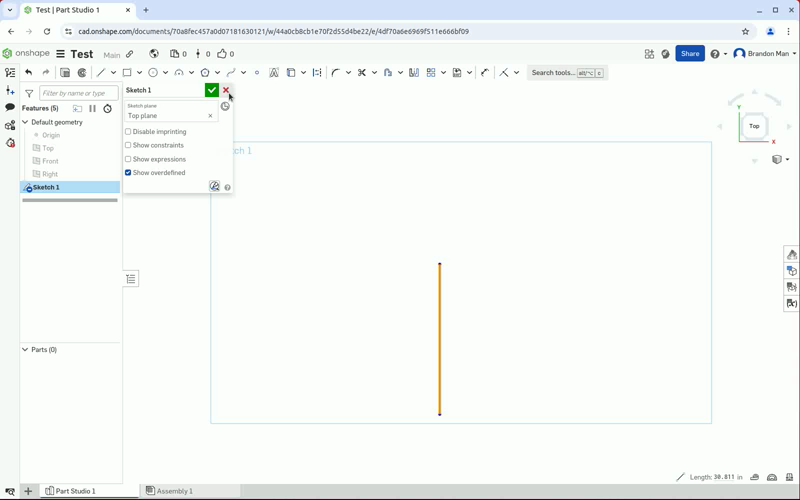
key(shift+h)
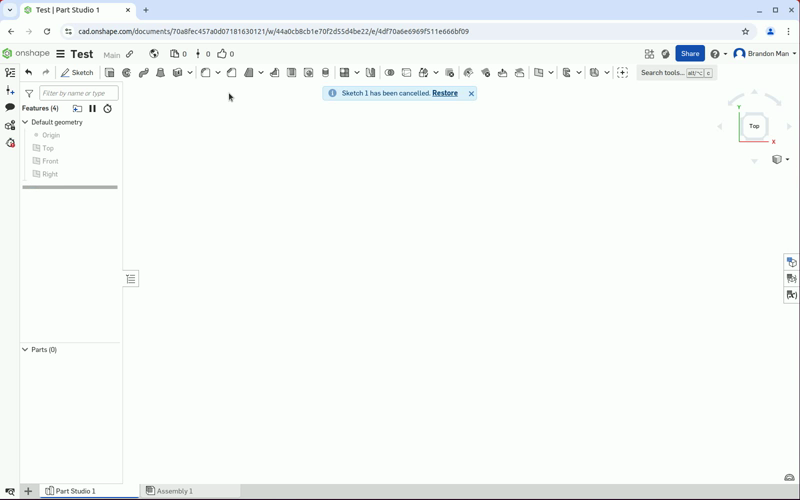
mouse_move(73, 352)
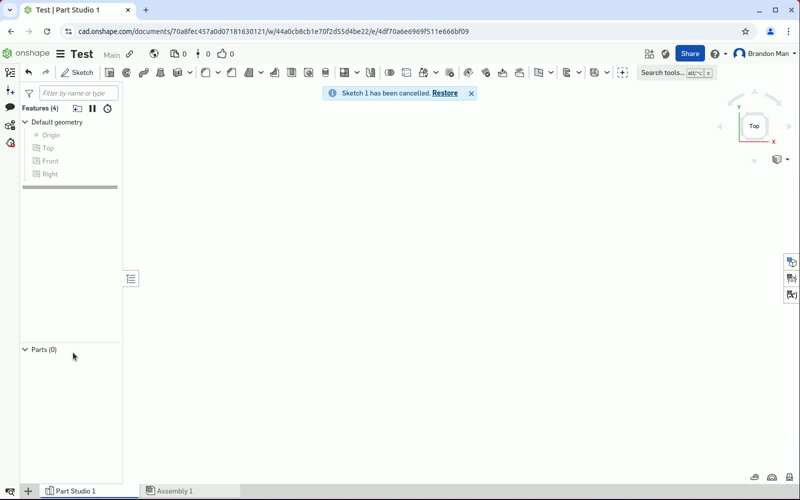
key(y)
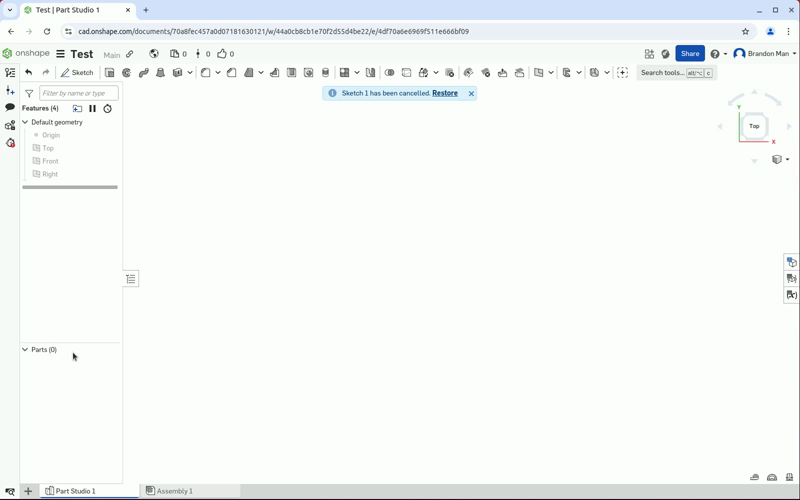
key(shift+p)
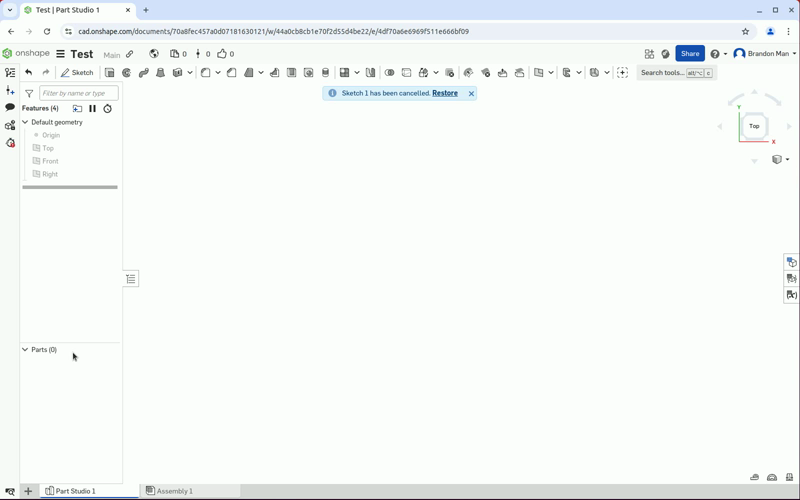
key(space)
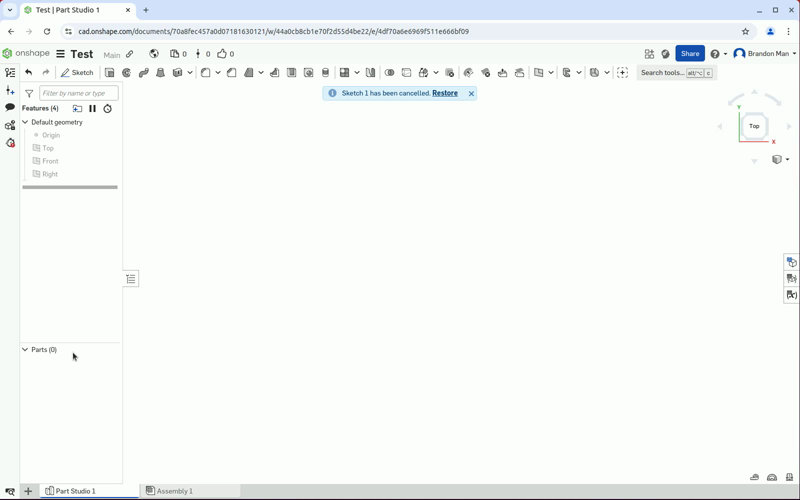
key_down(shift)
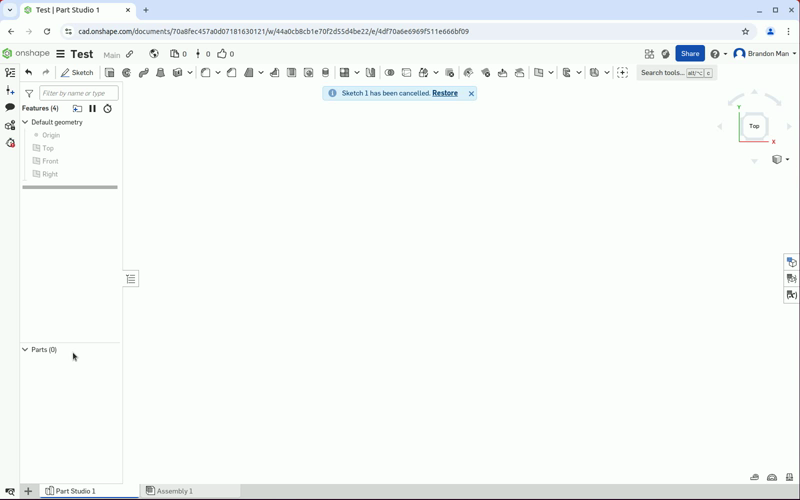
key(up)
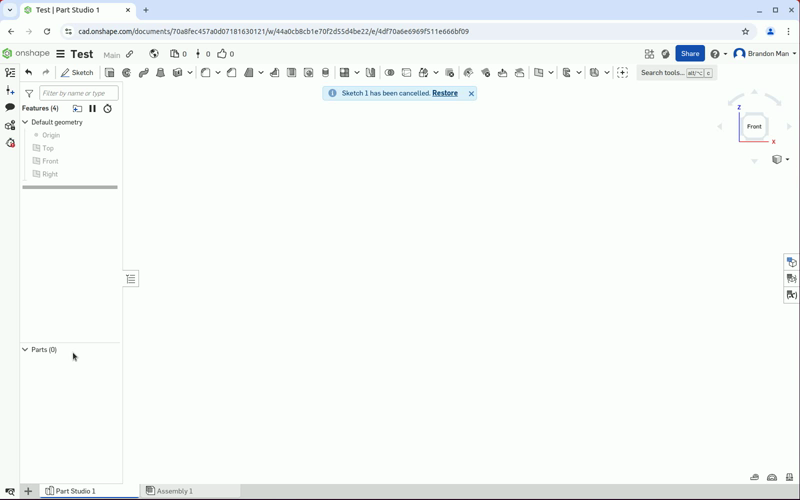
key_up(shift)
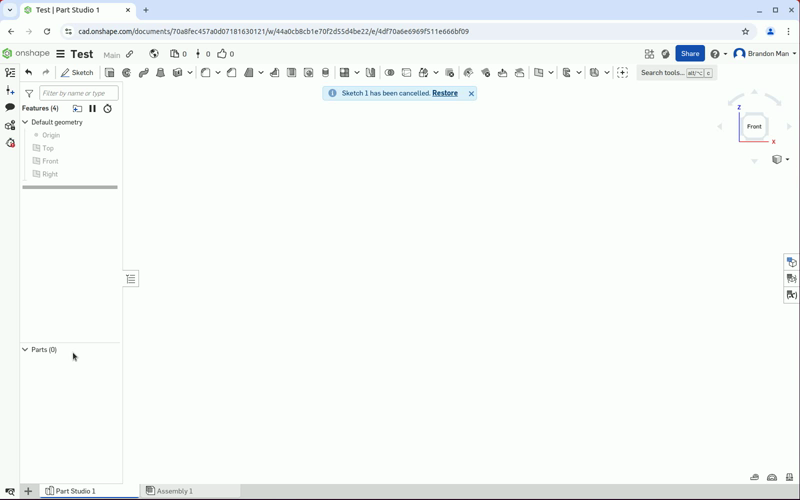
mouse_move(73, 352)
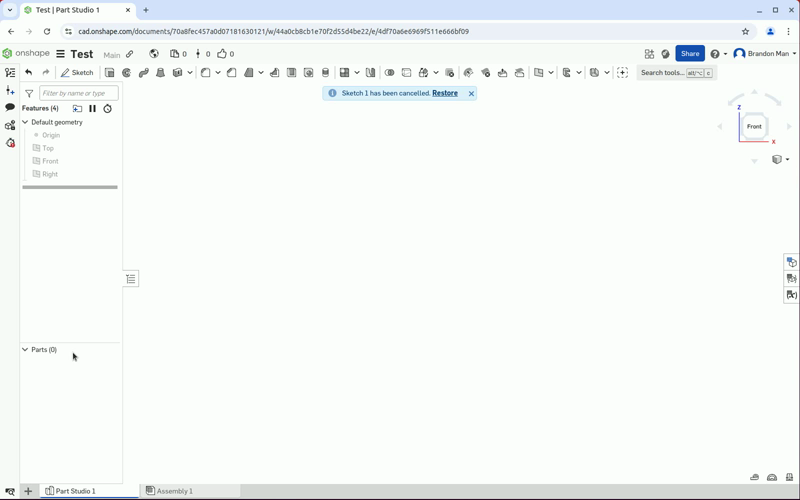
key(shift+y)
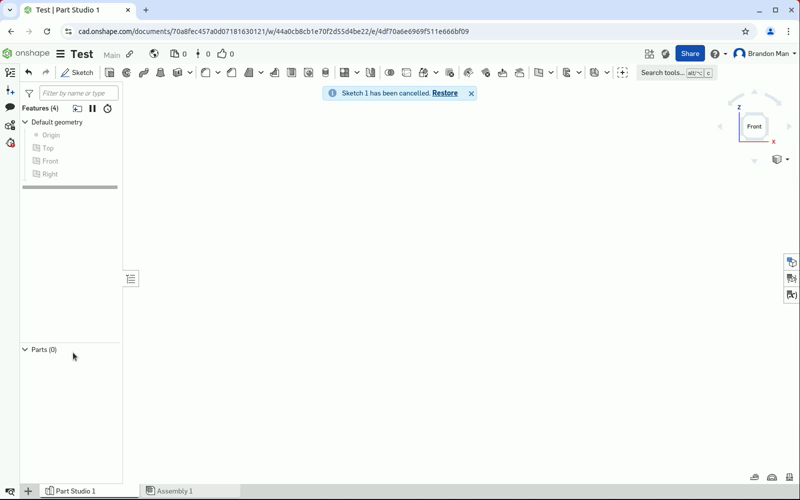
key(shift+s)
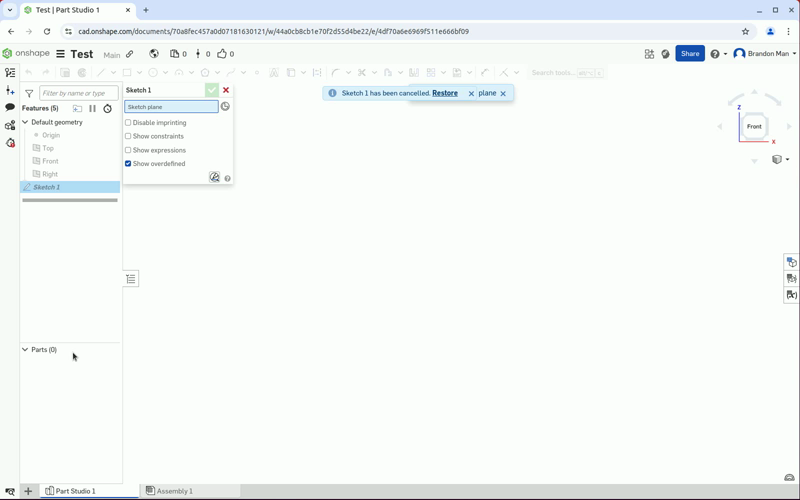
mouse_move(73, 163)
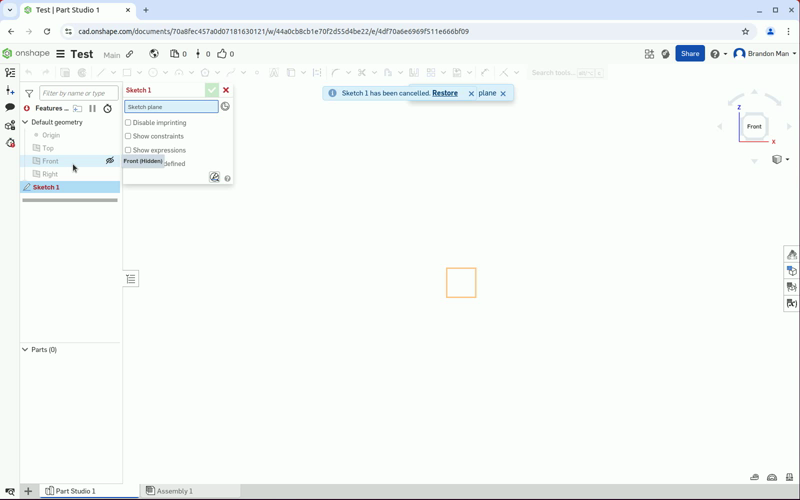
click(73, 163)
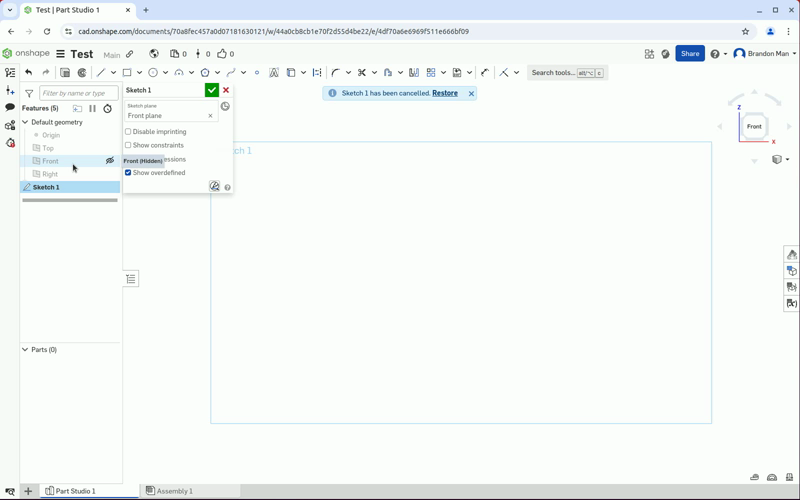
mouse_move(73, 352)
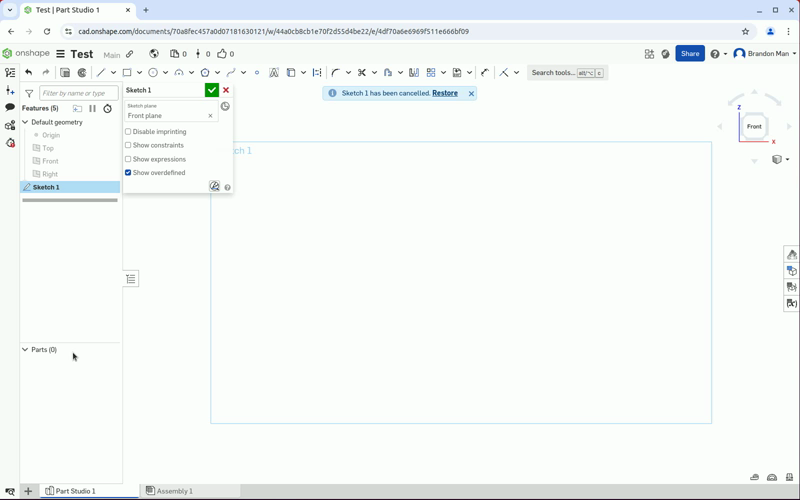
key(y)
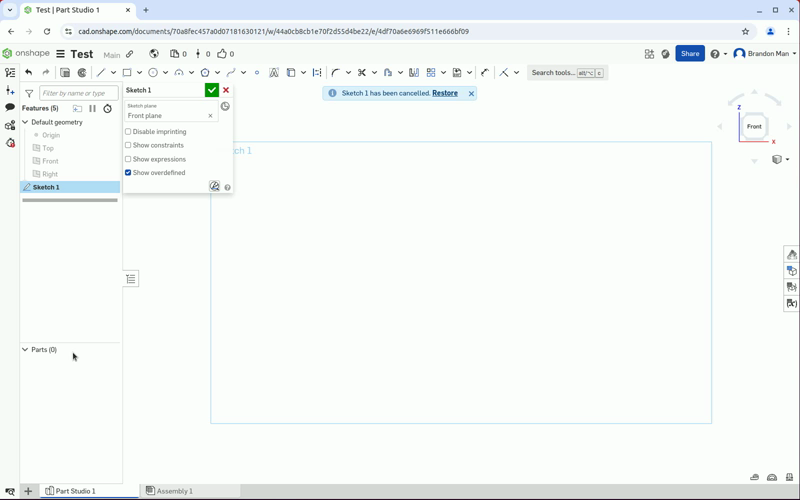
key(c)
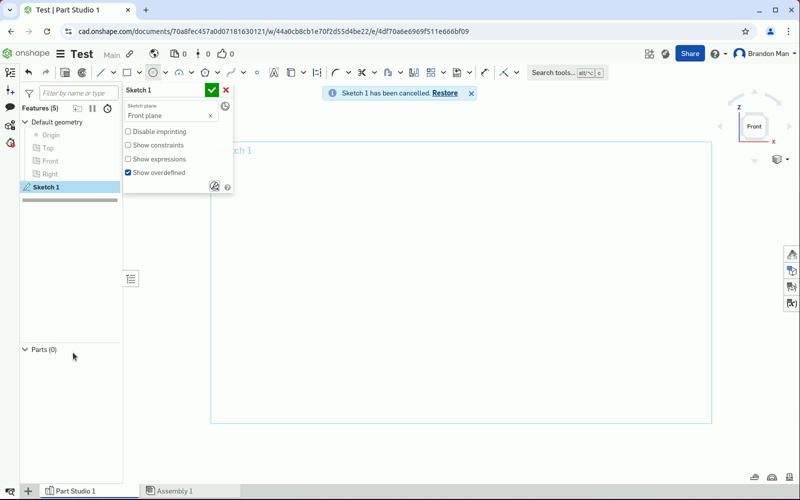
key_down(shift)
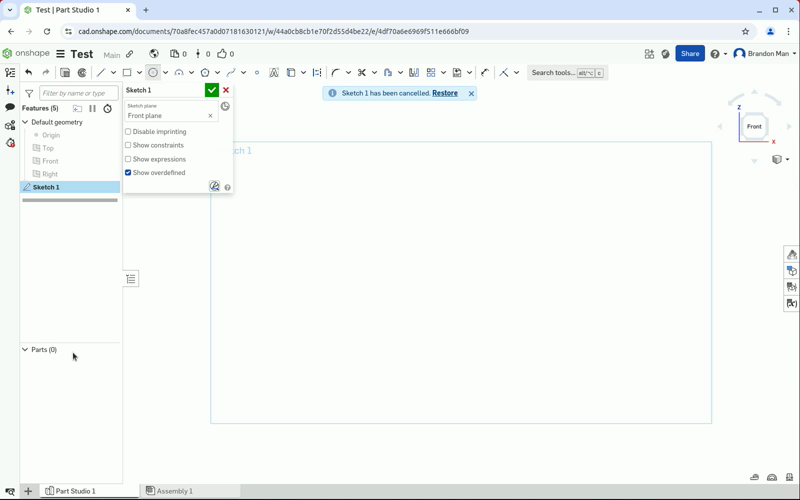
mouse_move(461, 282)
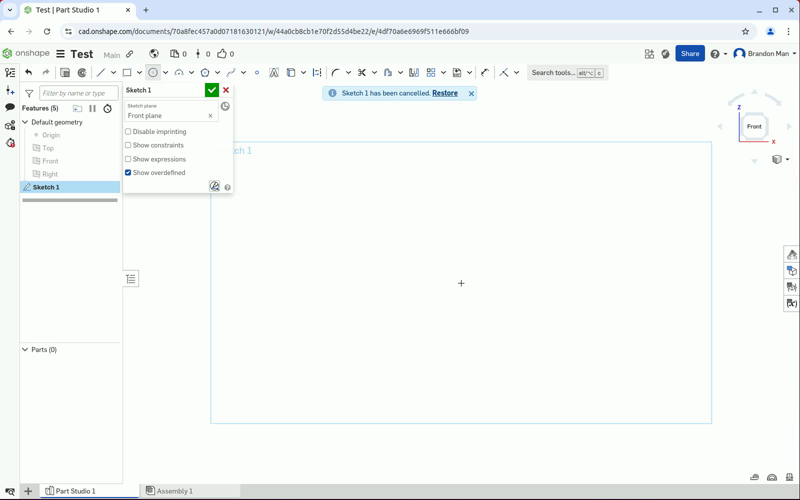
click(461, 282)
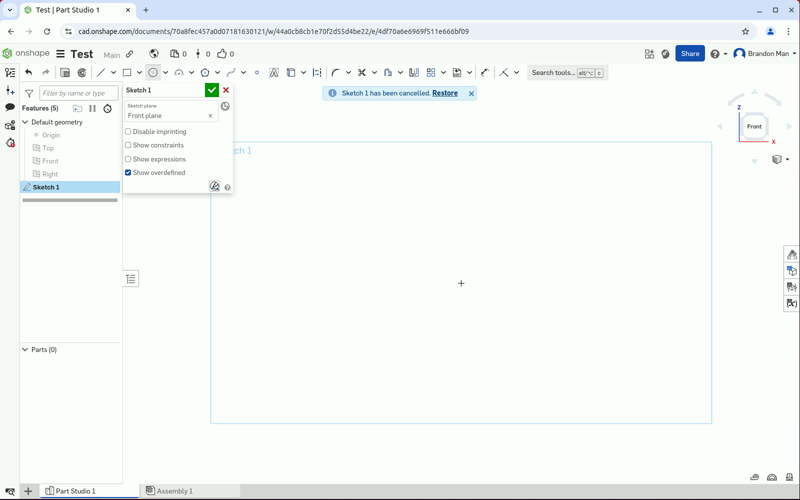
key_up(shift)
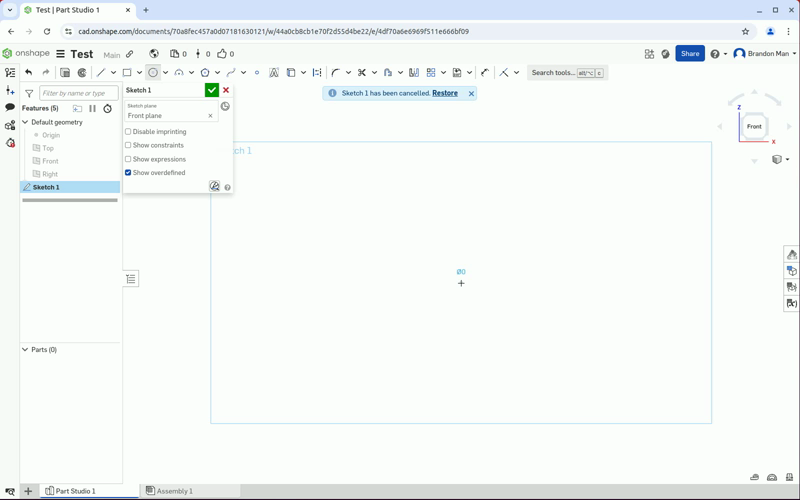
mouse_move(531, 282)
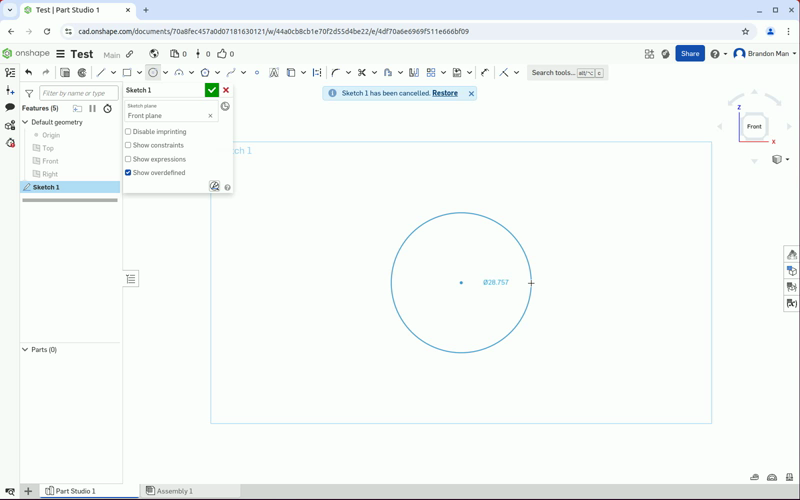
click(531, 282)
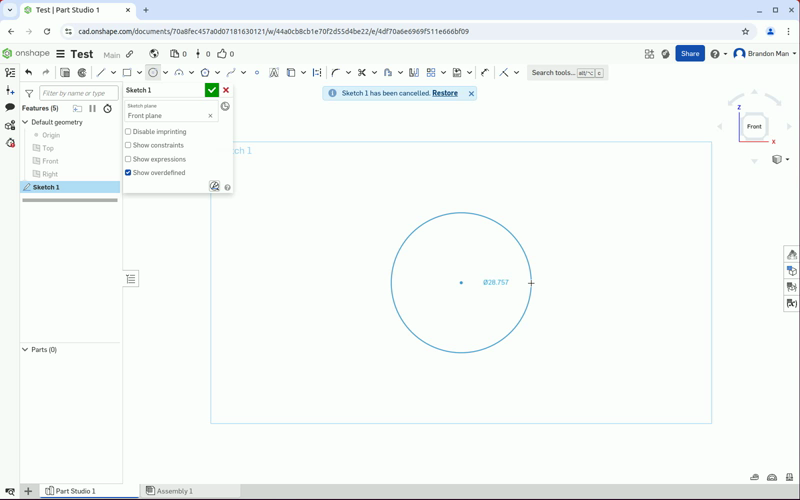
key(esc)
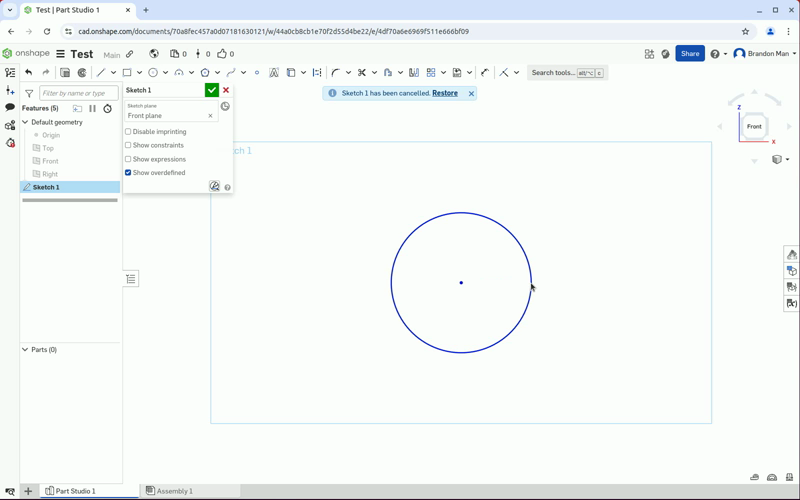
mouse_move(478, 292)
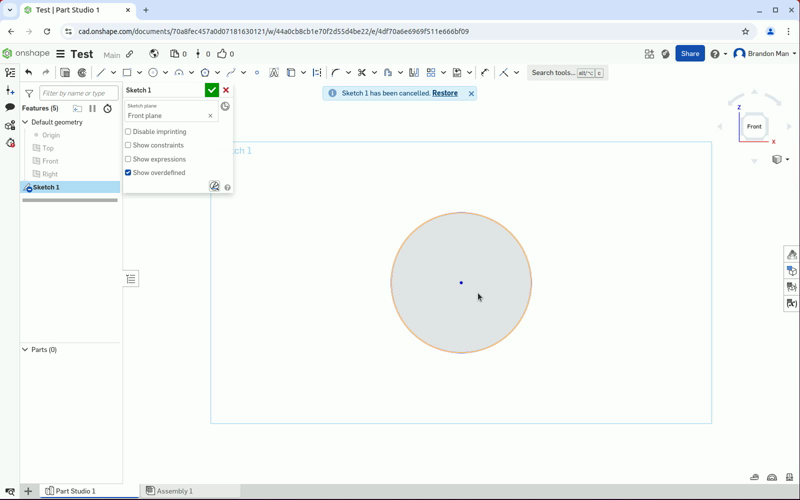
click(478, 292)
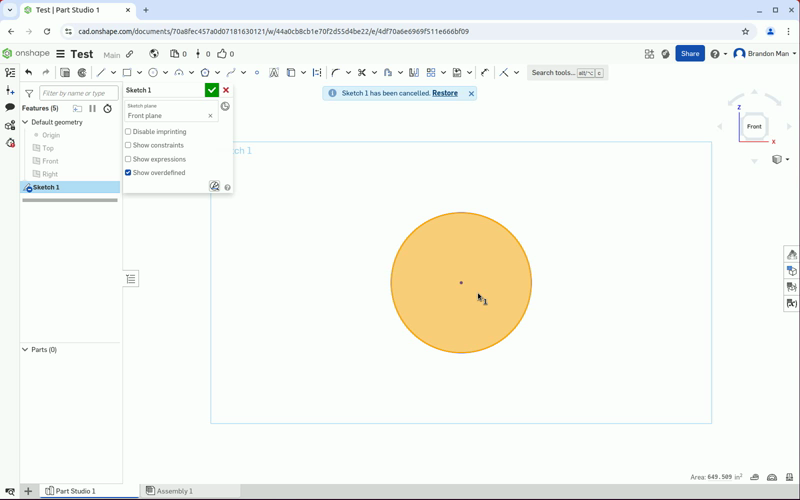
mouse_move(73, 352)
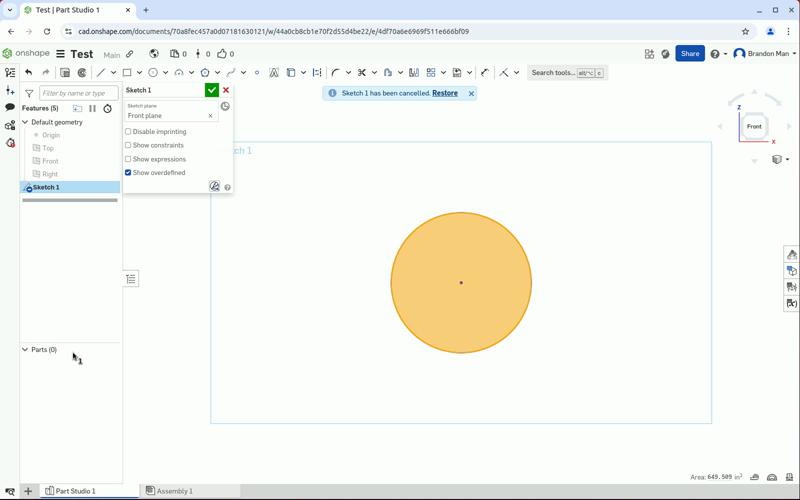
key(shift+y)
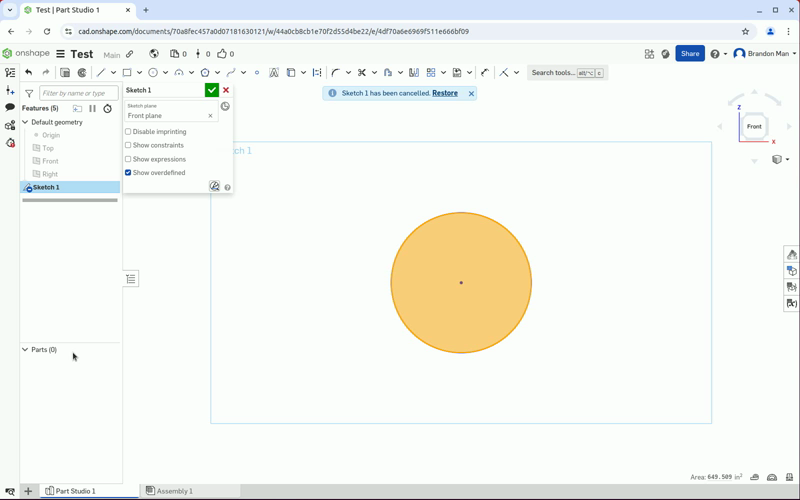
key(shift+e)
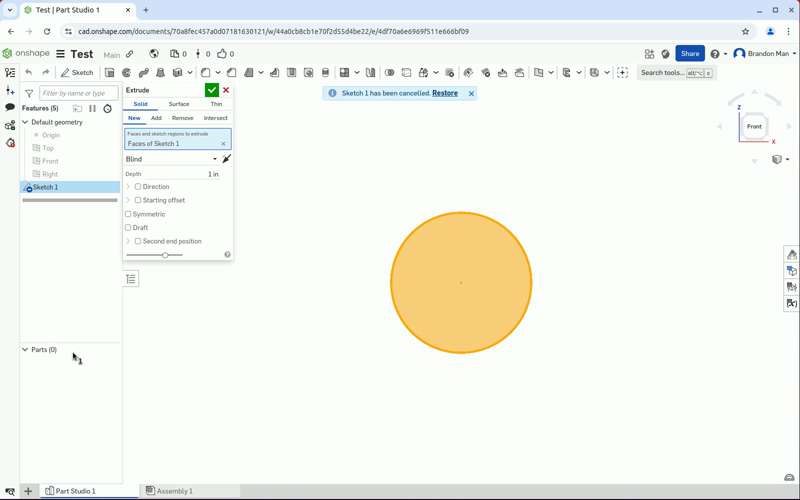
mouse_move(143, 106)
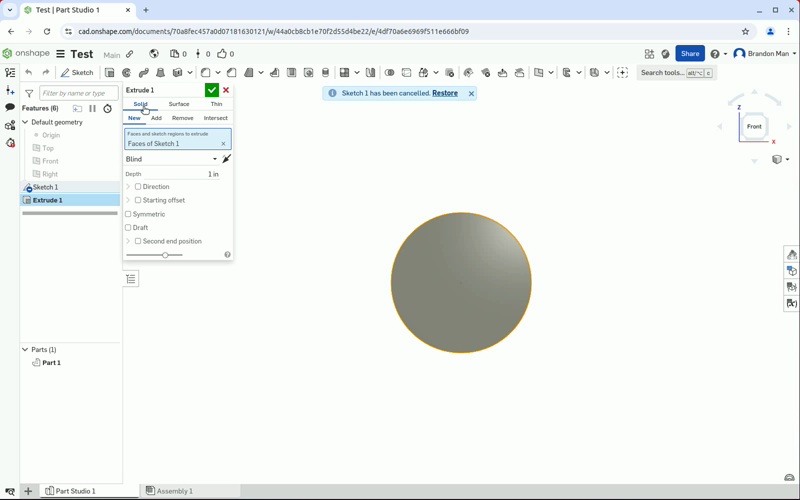
click(143, 106)
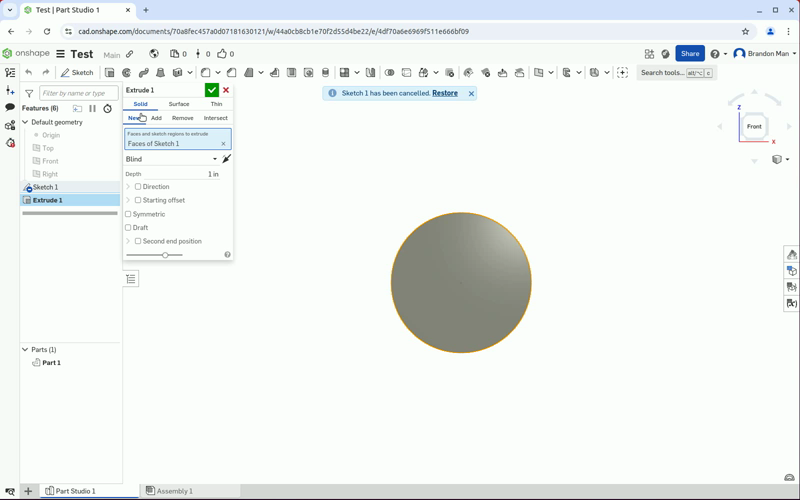
mouse_move(137, 120)
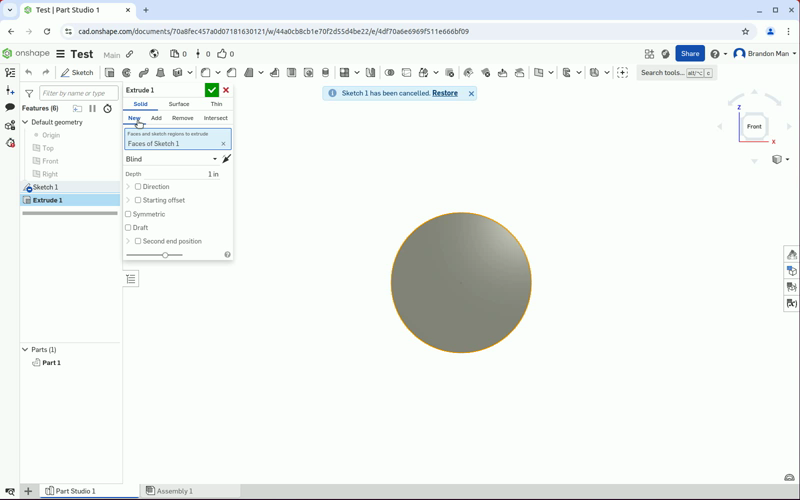
click(137, 120)
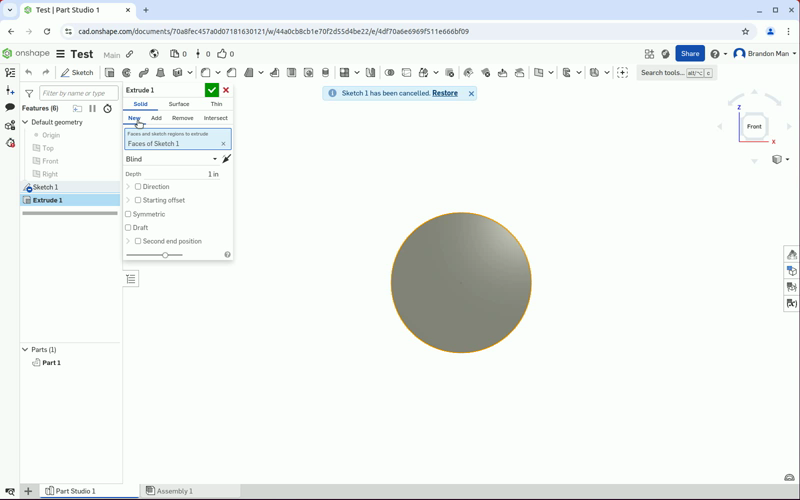
key(tab, 4)
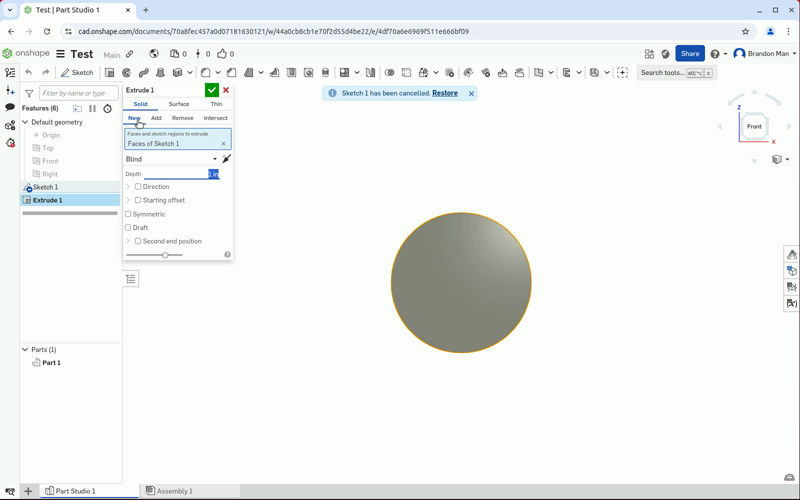
text(23.108)
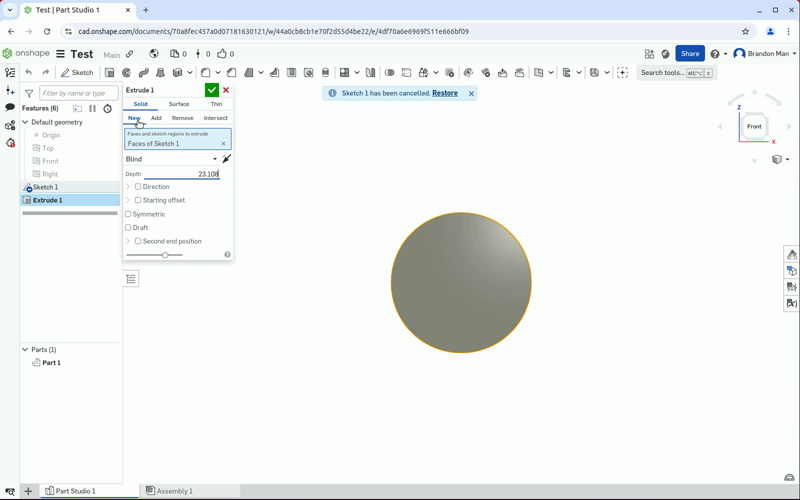
key(enter)
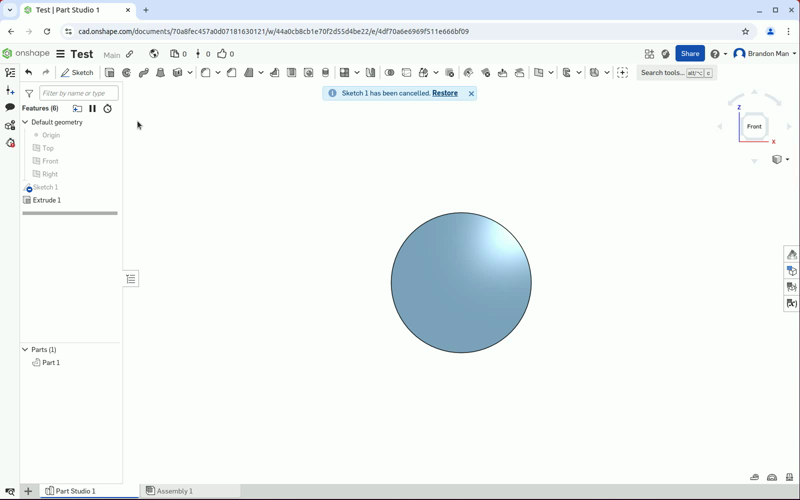
key(shift+h)
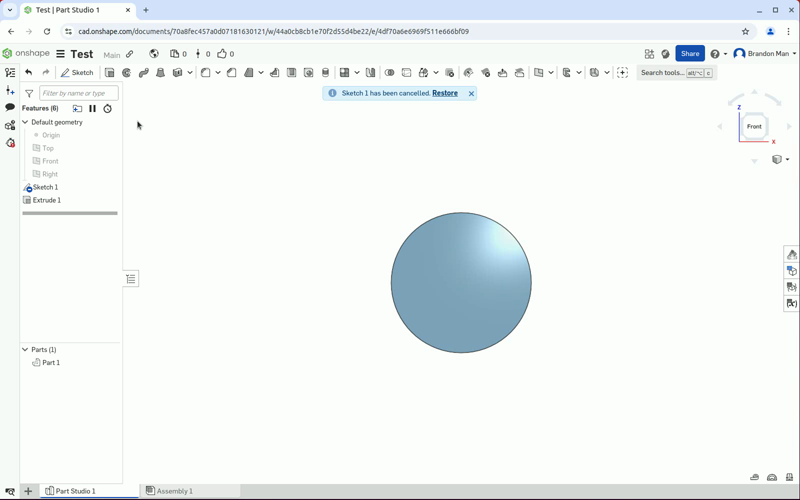
key(shift+h)
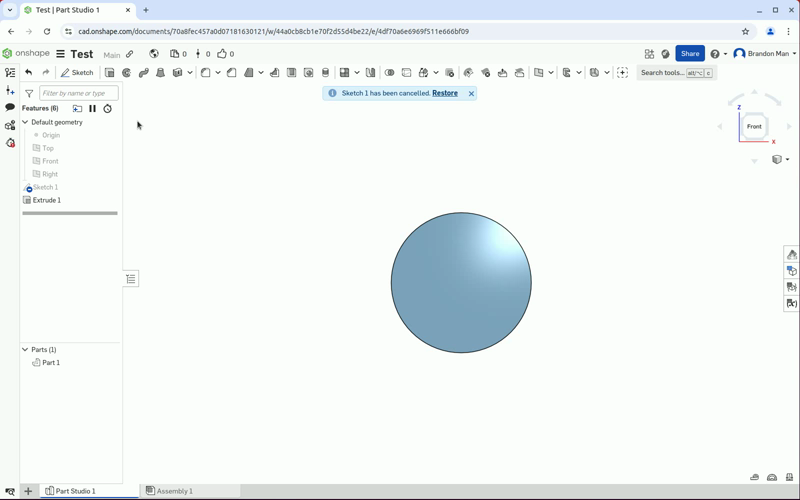
mouse_move(73, 189)
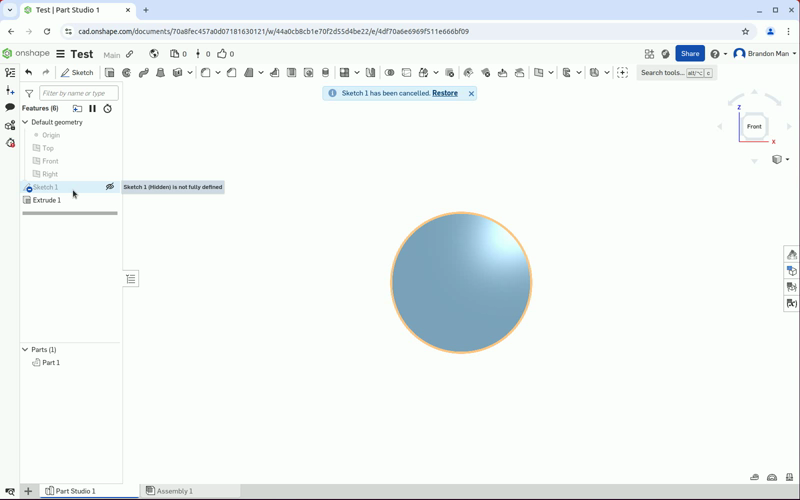
click(73, 189)
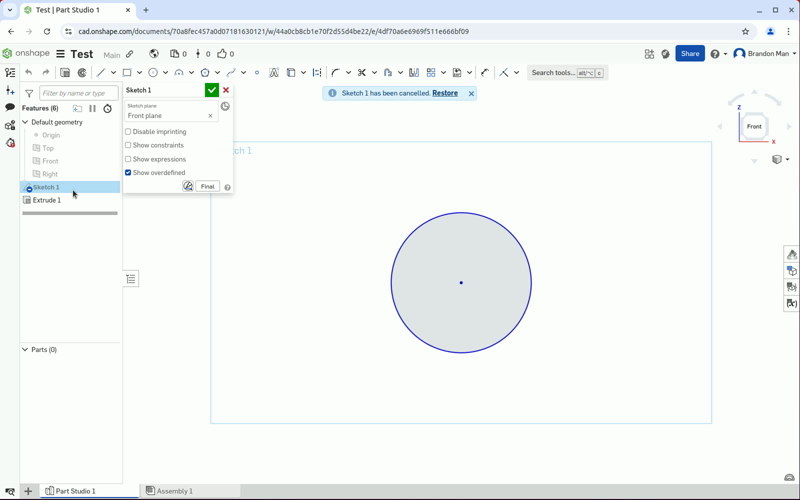
mouse_move(229, 92)
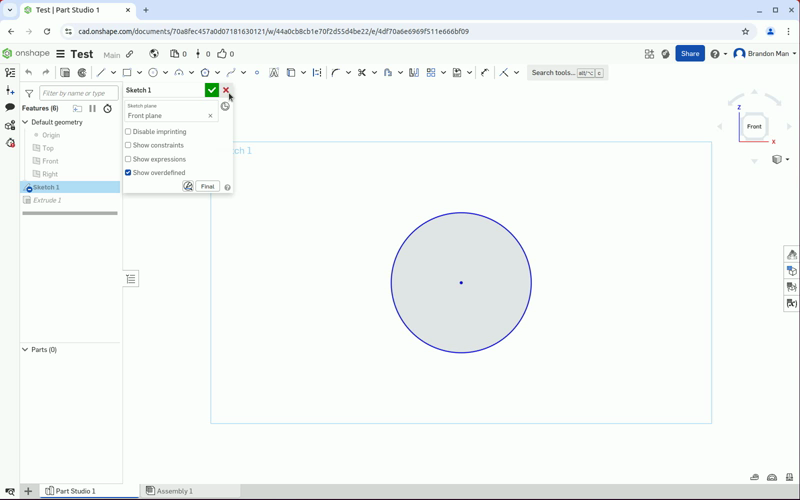
click(229, 92)
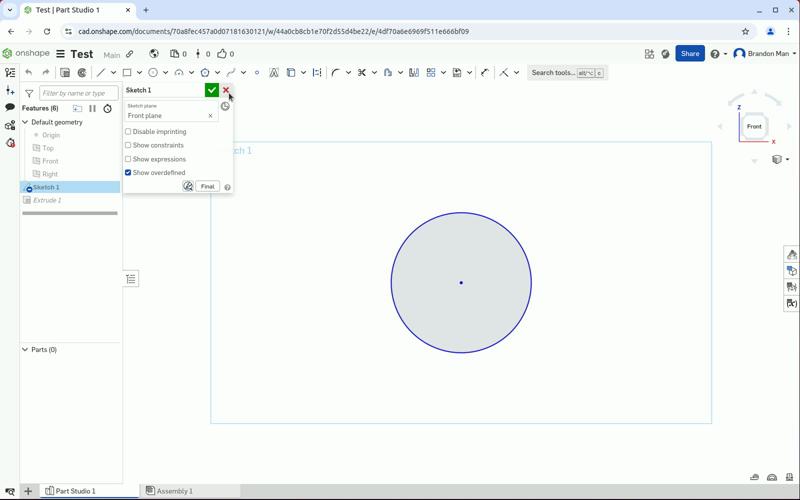
key(shift+s)
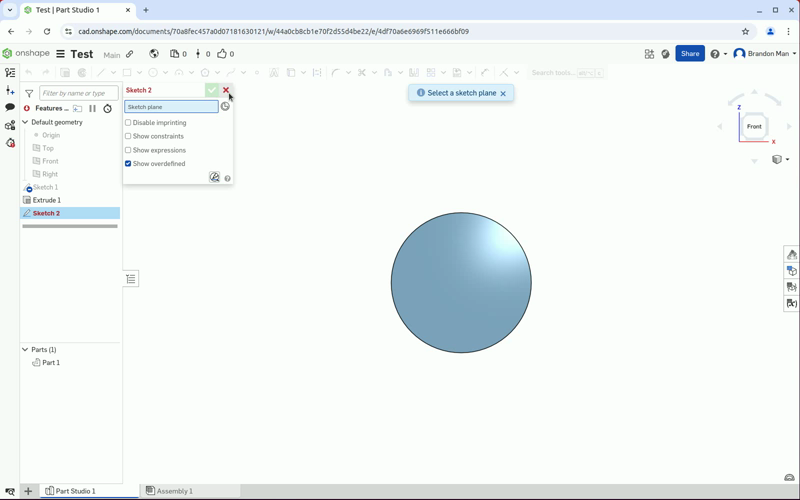
mouse_move(73, 163)
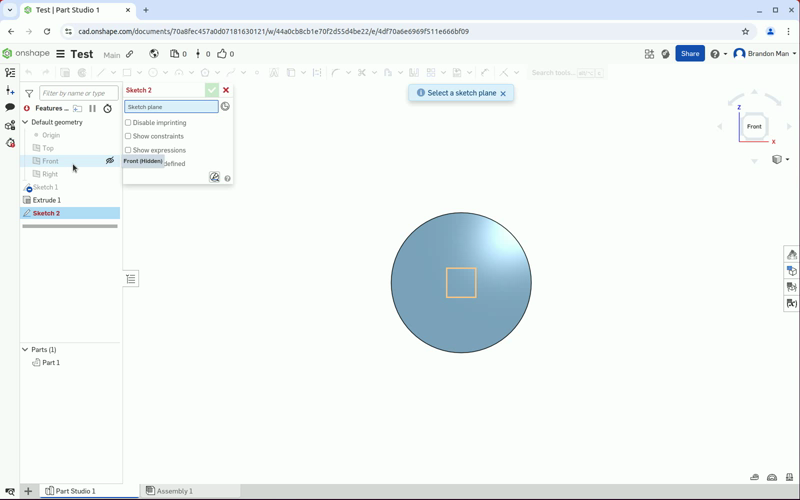
click(73, 163)
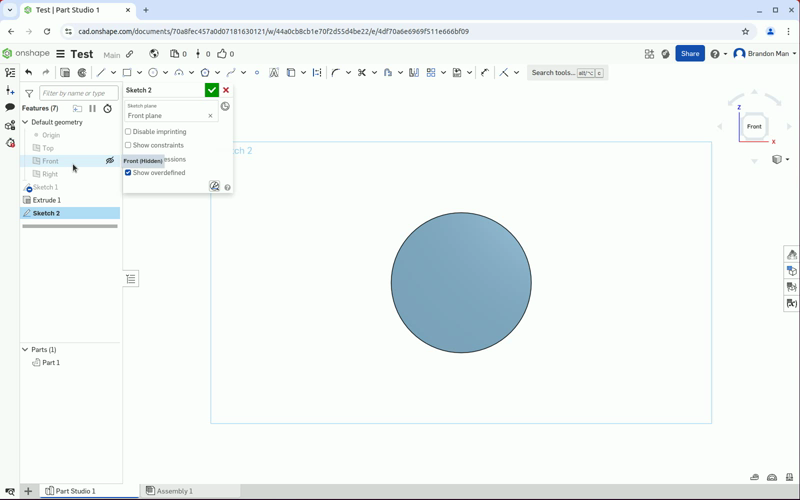
mouse_move(73, 352)
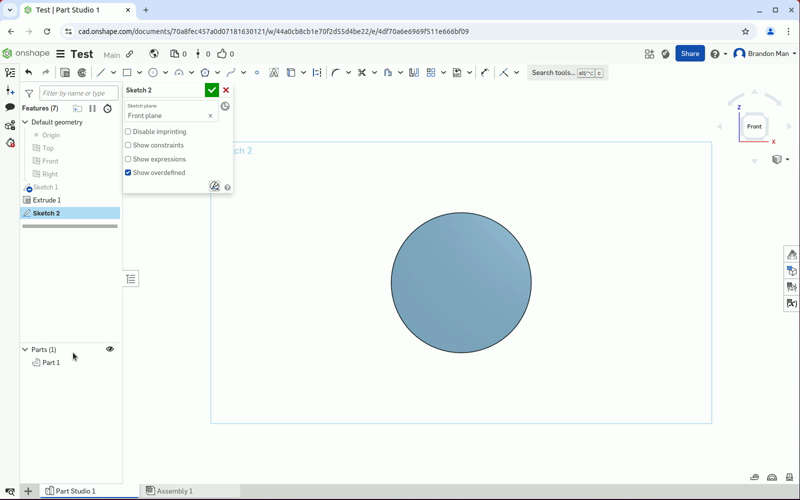
key(y)
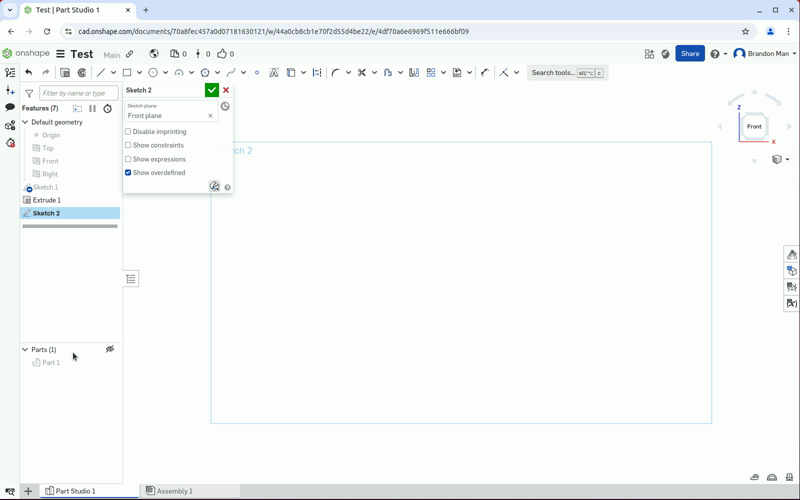
key(c)
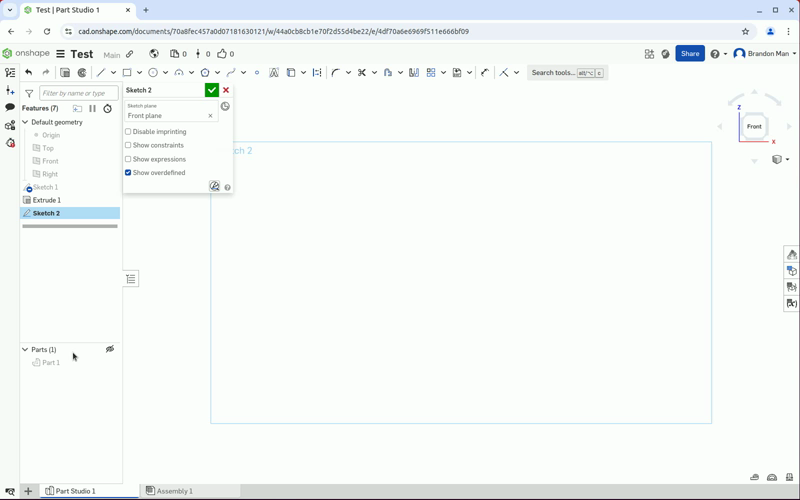
key_down(shift)
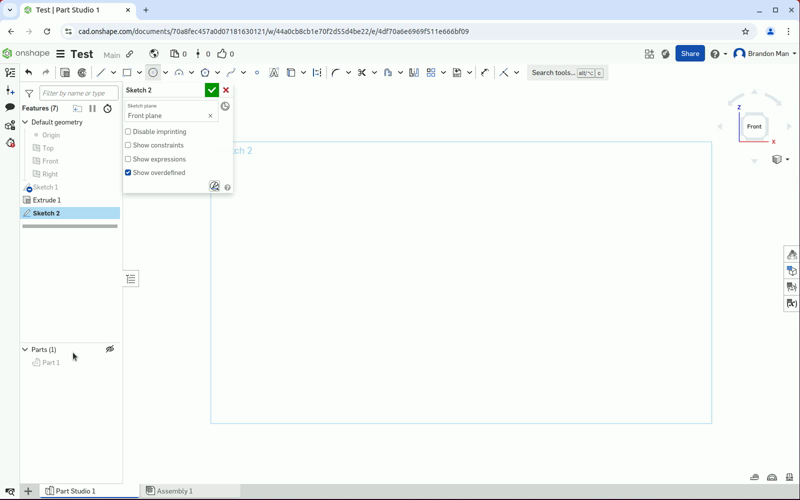
mouse_move(461, 282)
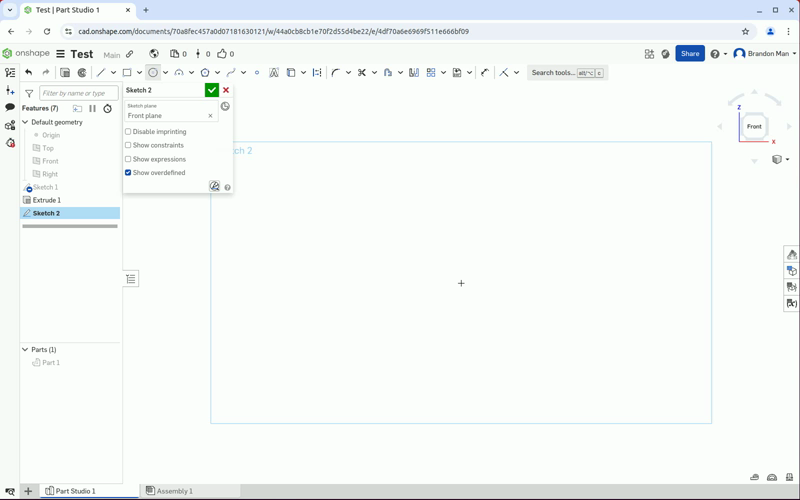
click(461, 282)
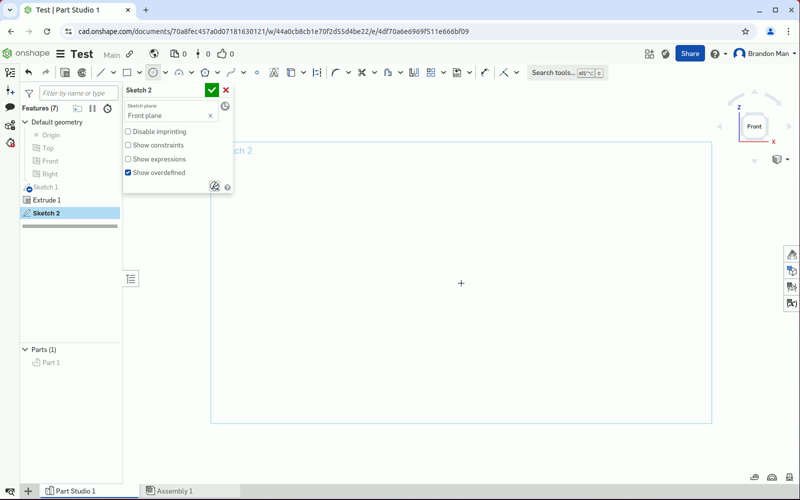
key_up(shift)
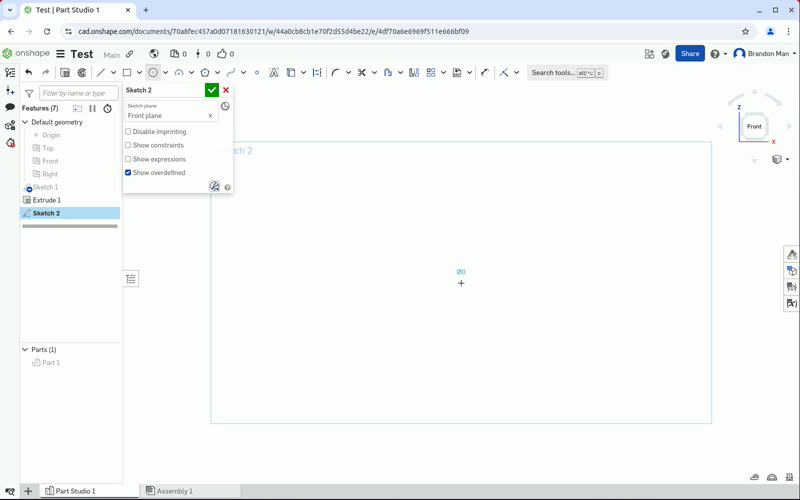
mouse_move(505, 282)
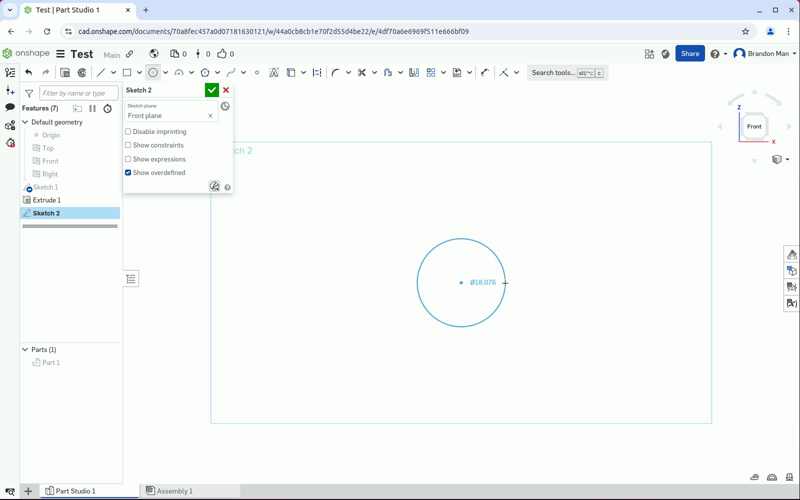
click(505, 282)
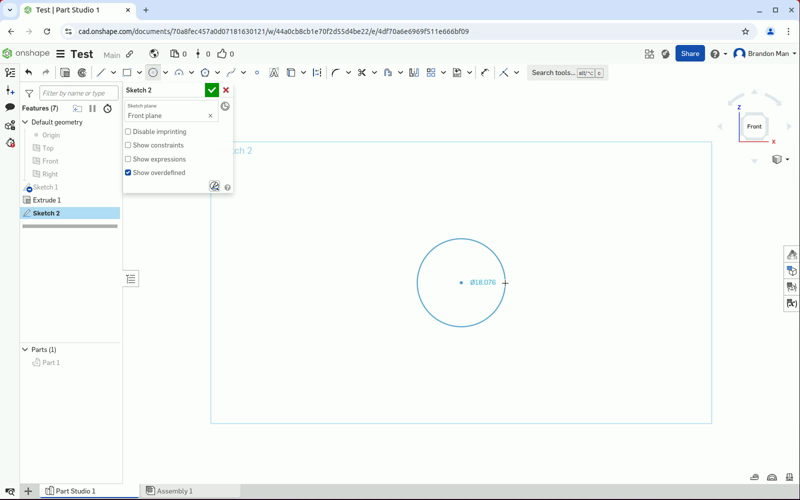
key(esc)
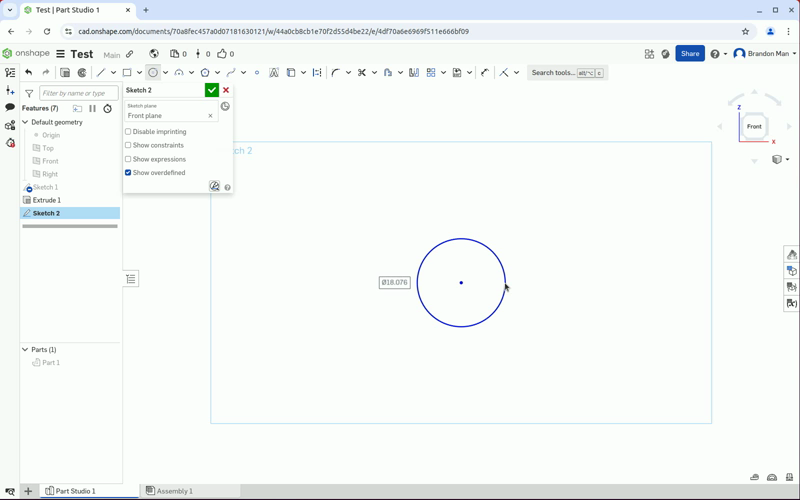
mouse_move(452, 317)
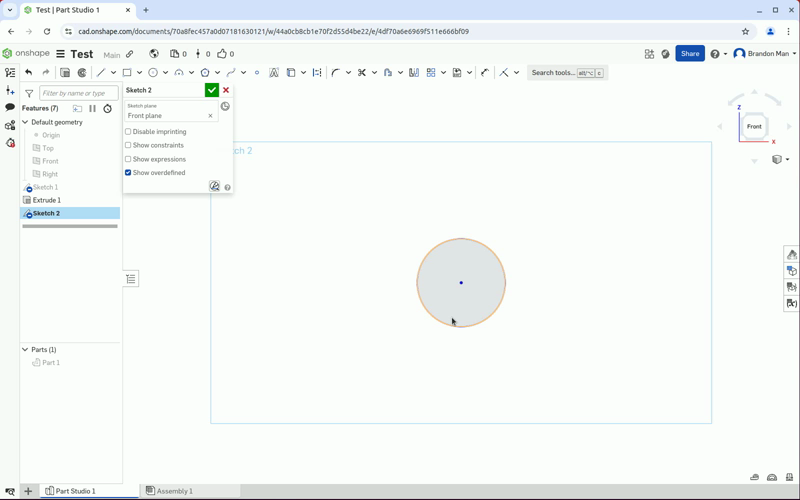
click(452, 317)
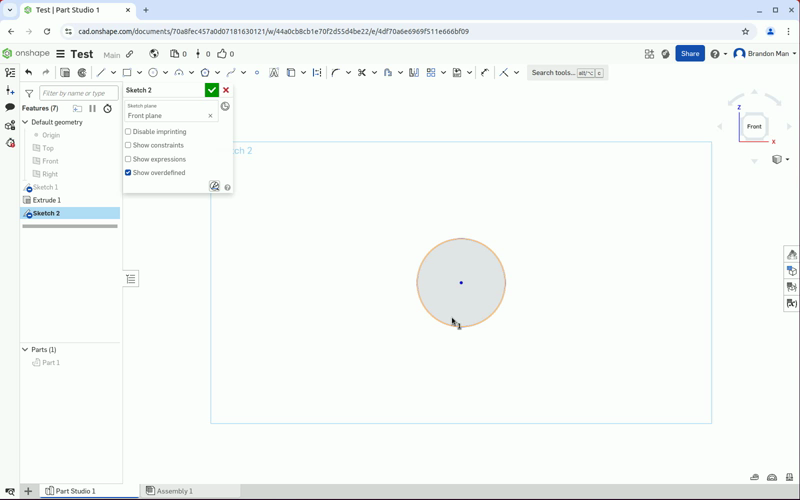
mouse_move(73, 352)
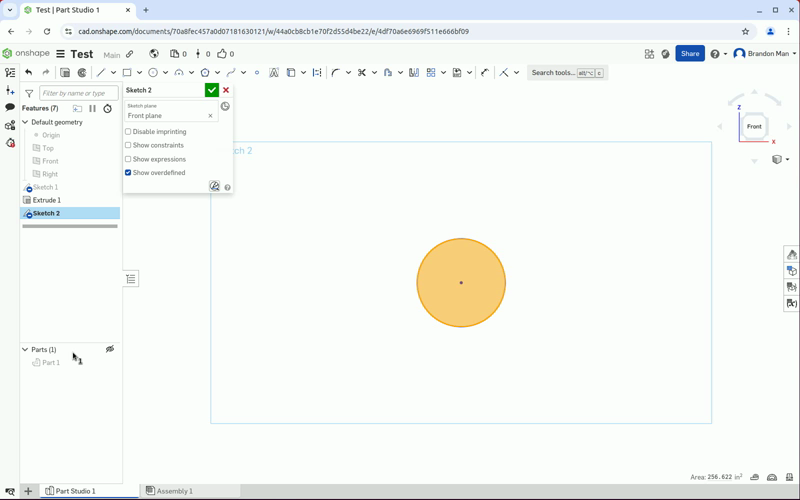
key(shift+y)
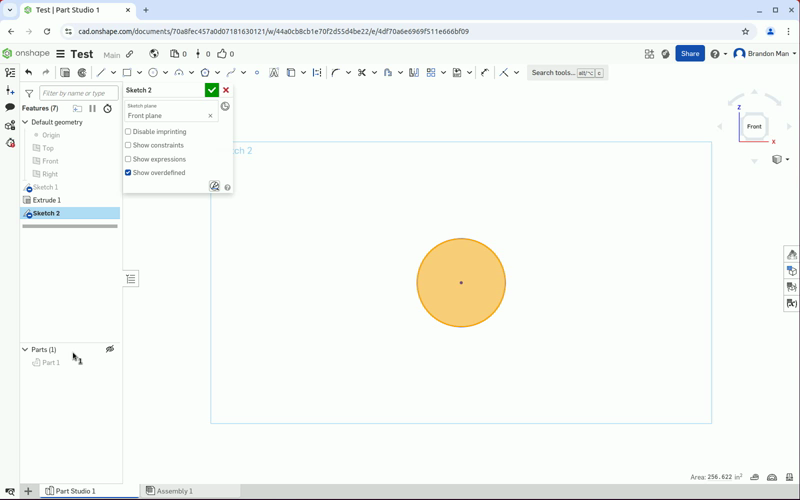
key(shift+e)
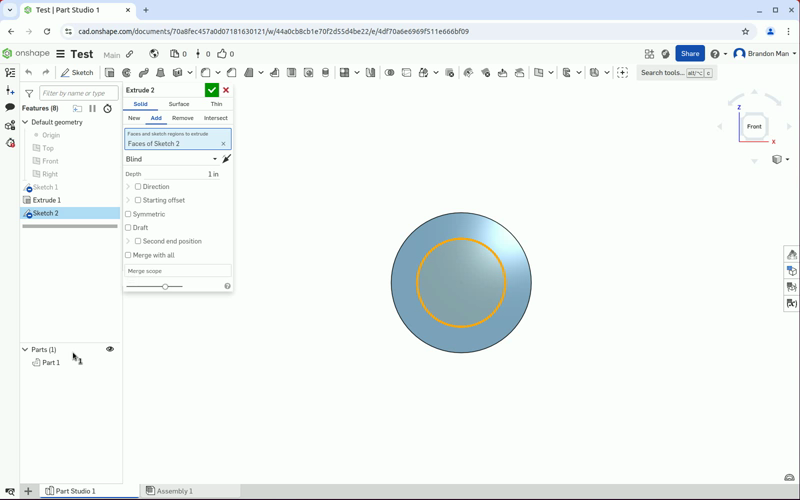
mouse_move(143, 106)
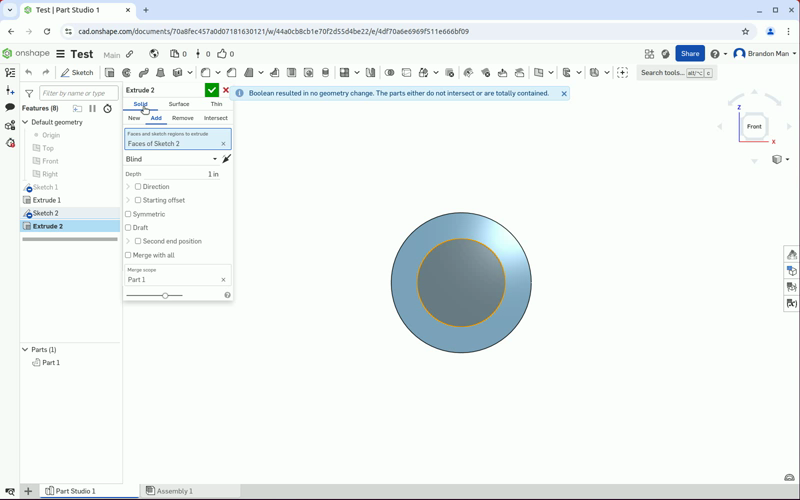
click(143, 106)
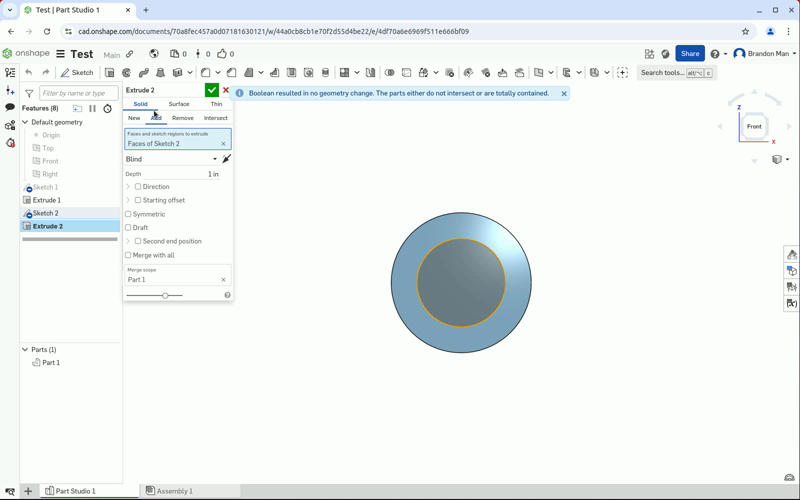
mouse_move(186, 120)
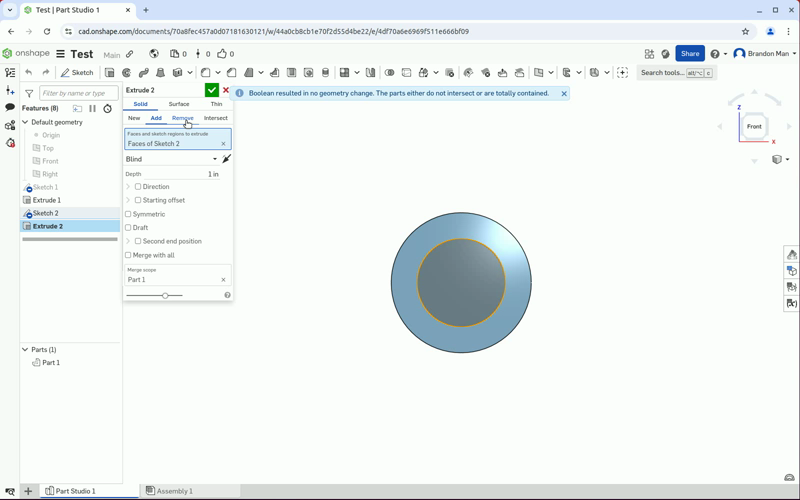
click(186, 120)
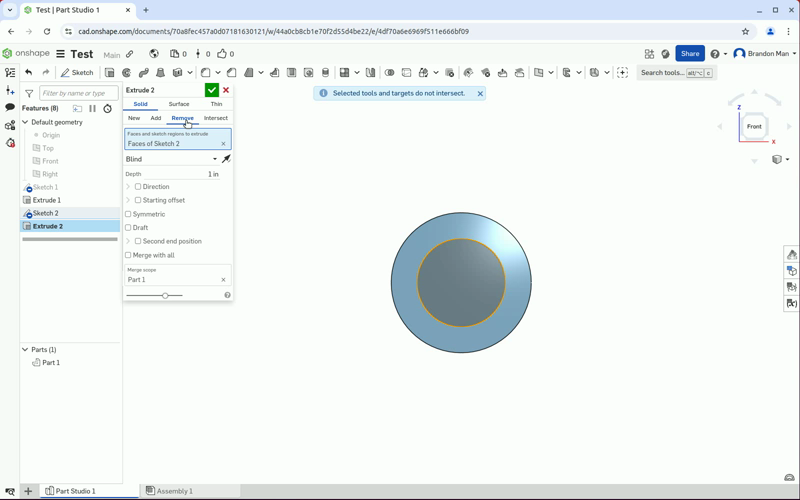
key(tab, 4)
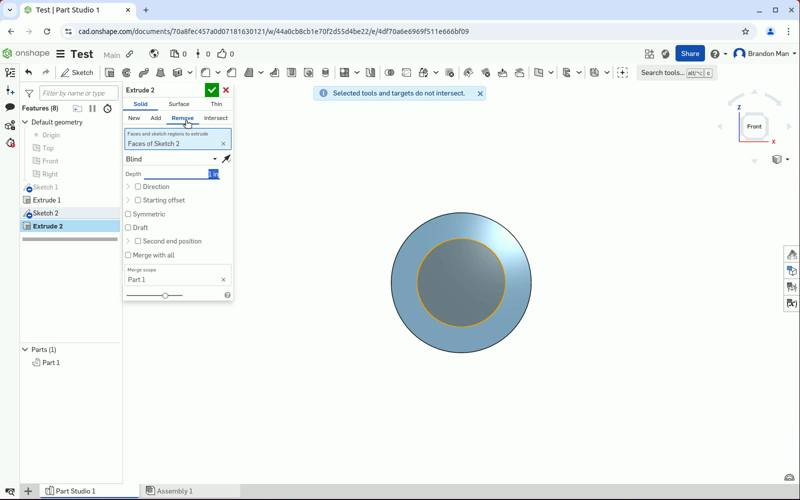
text(-23.108)
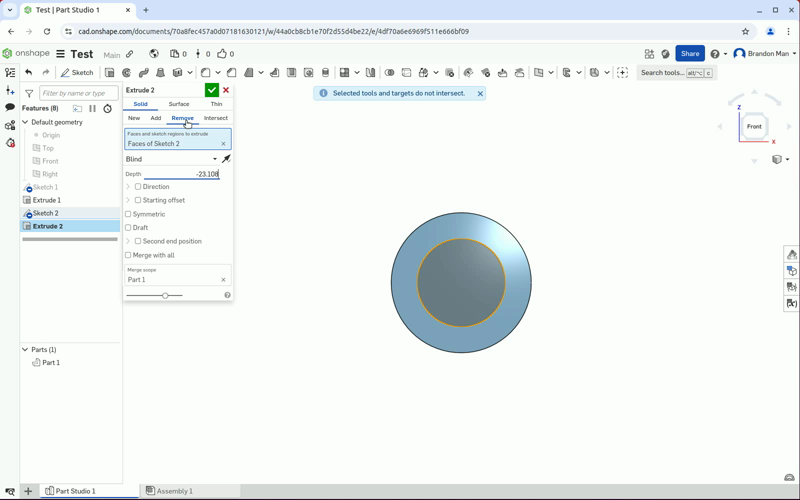
key(tab, 6)
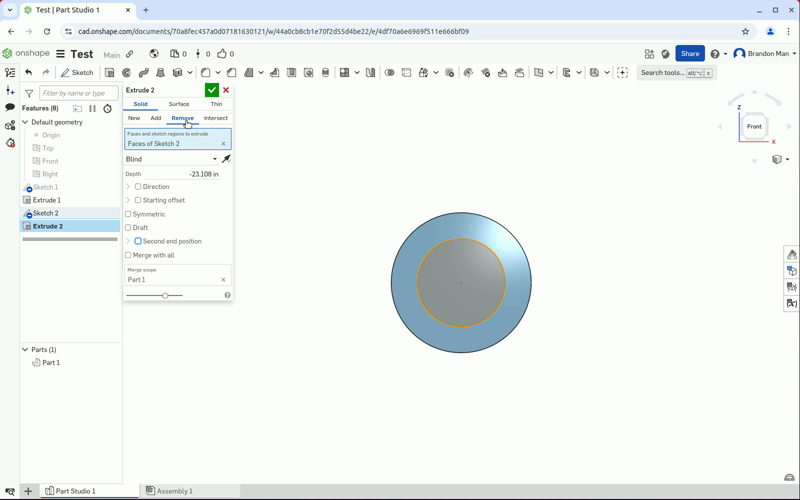
key(space)
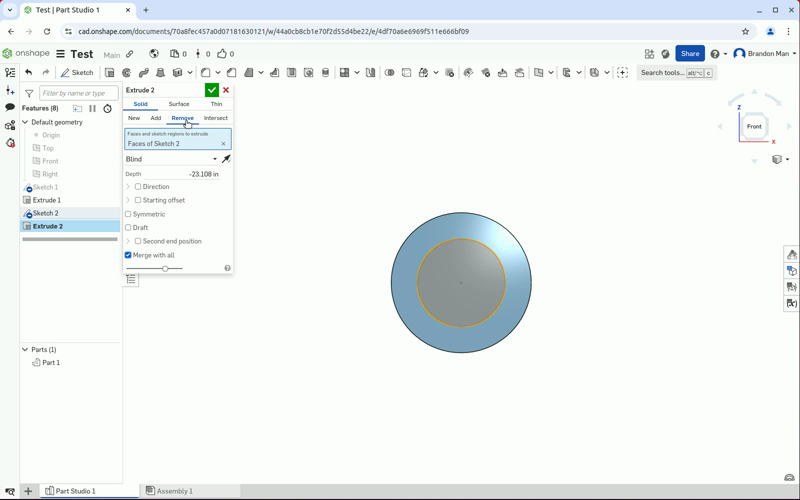
key(enter)
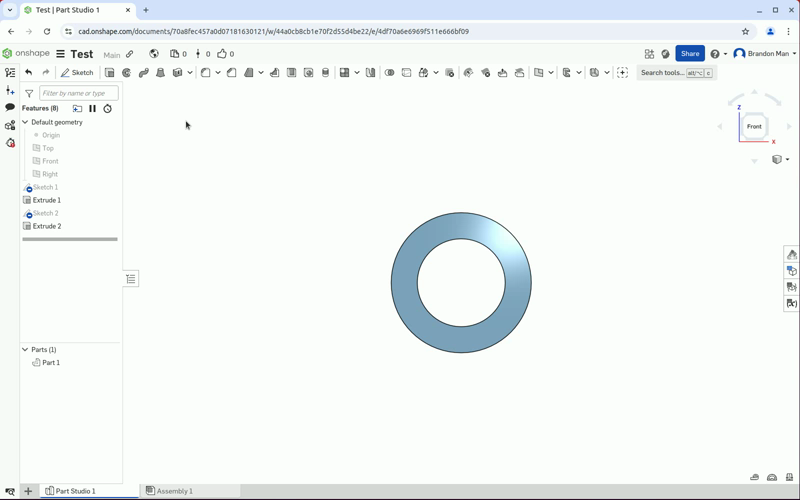
key(shift+h)
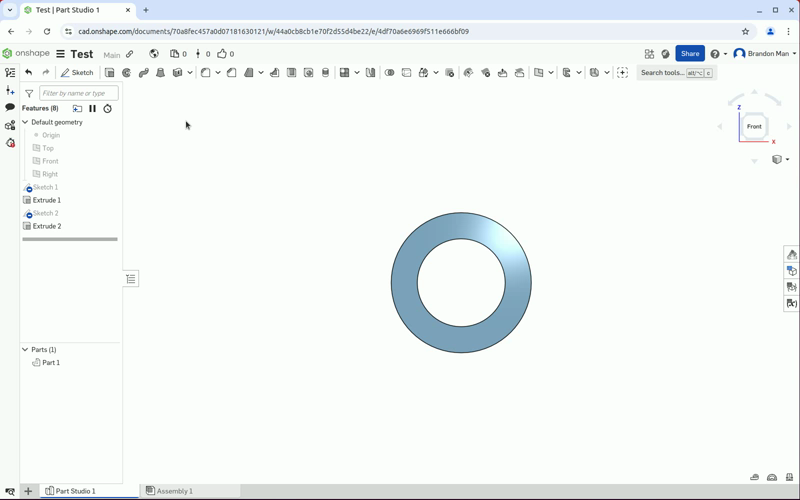
key(shift+h)
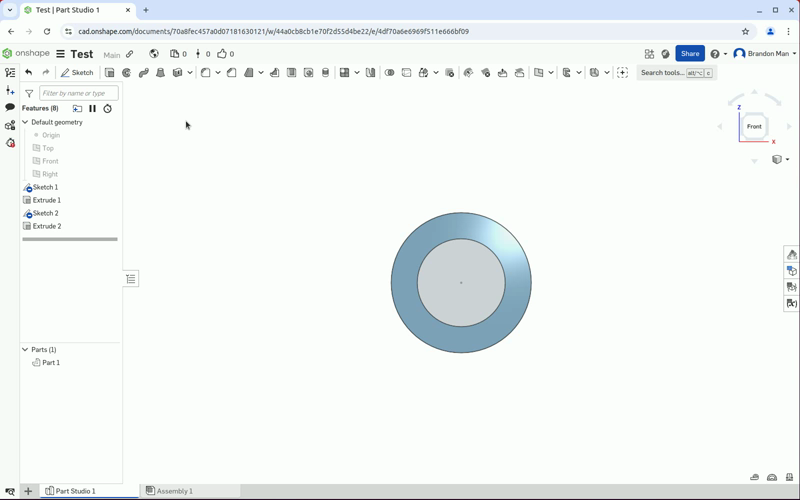
key(shift+7)
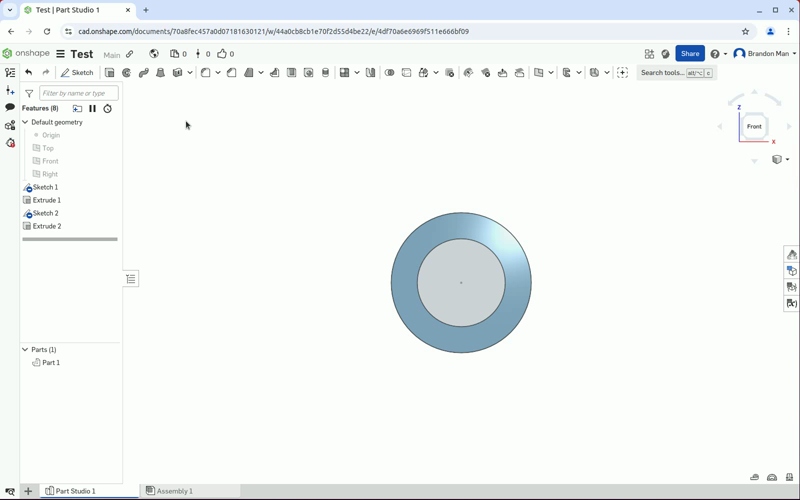
key(left, 2)
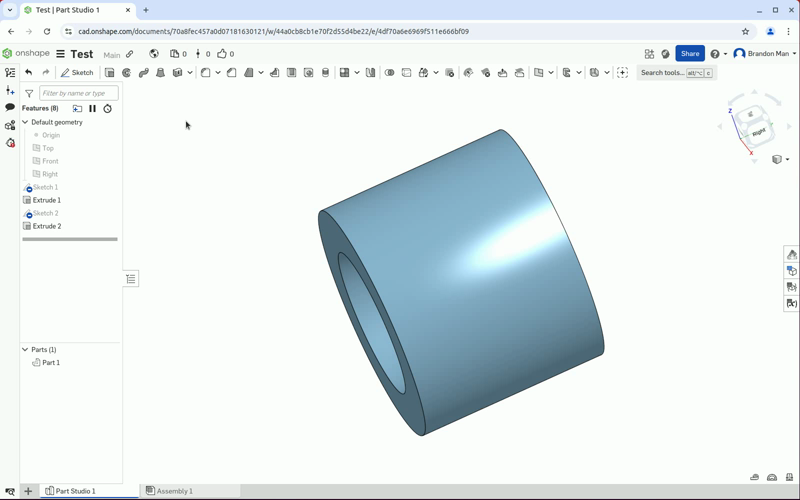
key(down, 2)
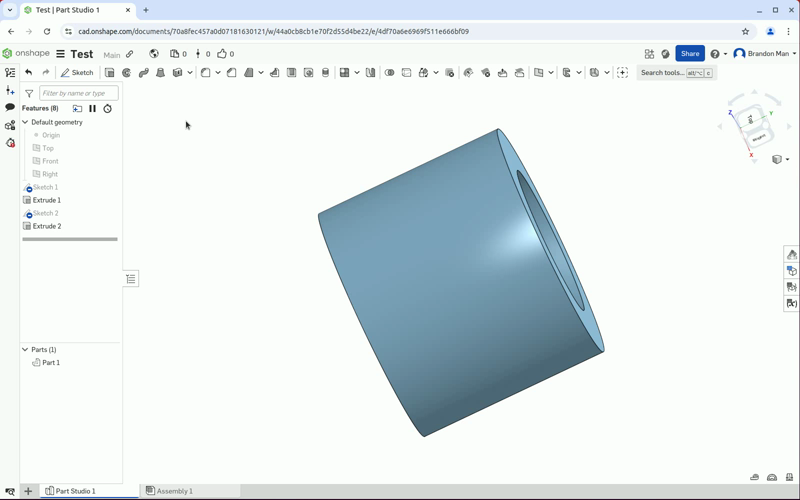
key(up, 2)
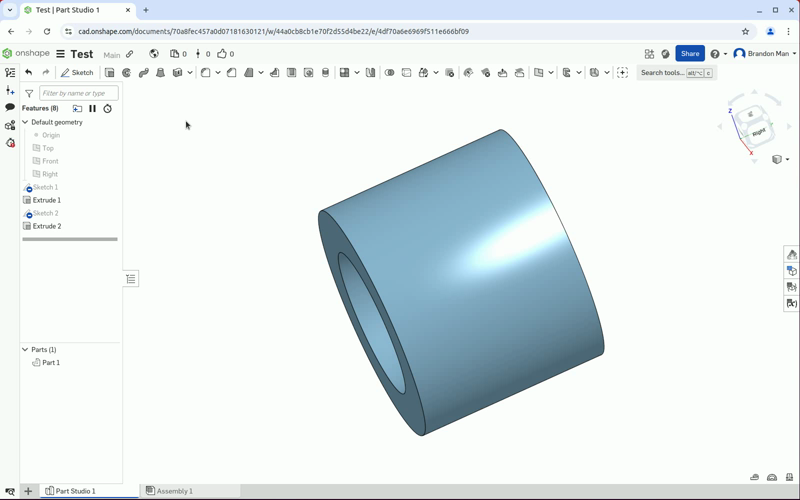
key(right, 2)
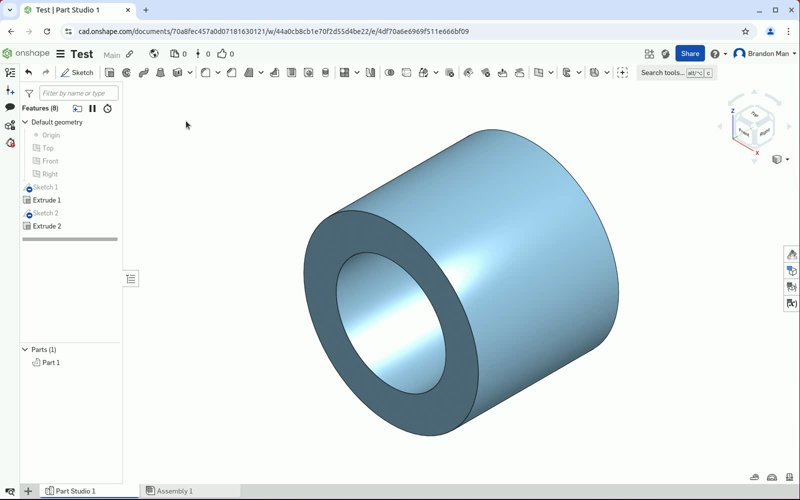
mouse_move(73, 189)
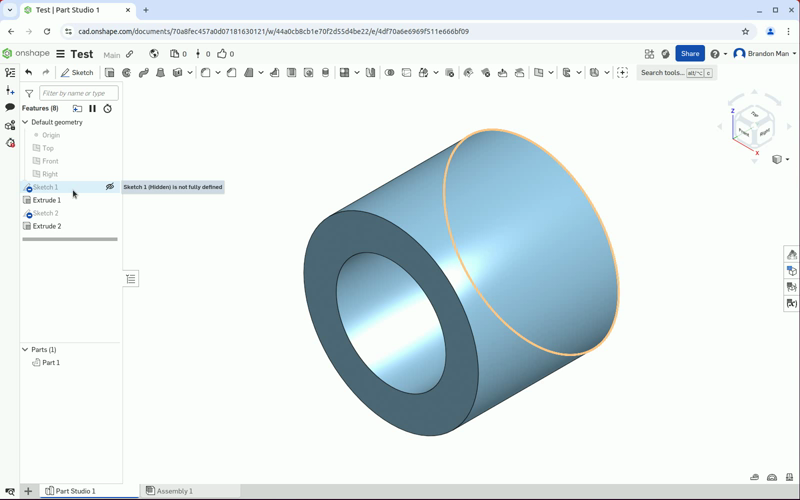
click(73, 189)